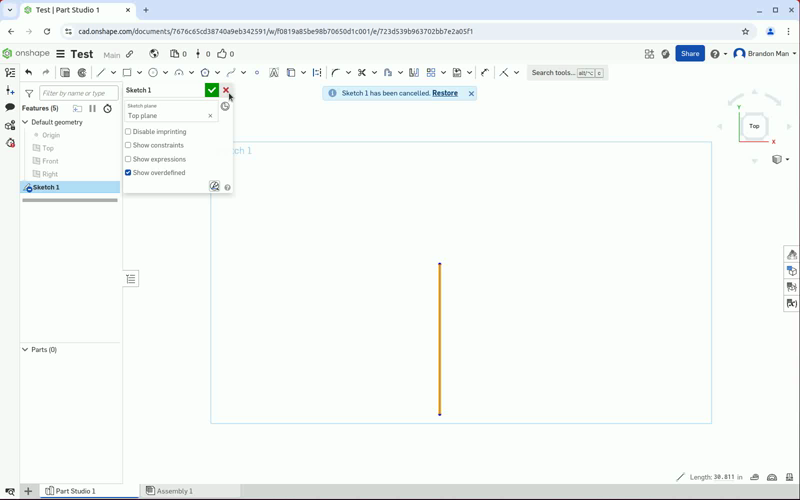
key(shift+h)
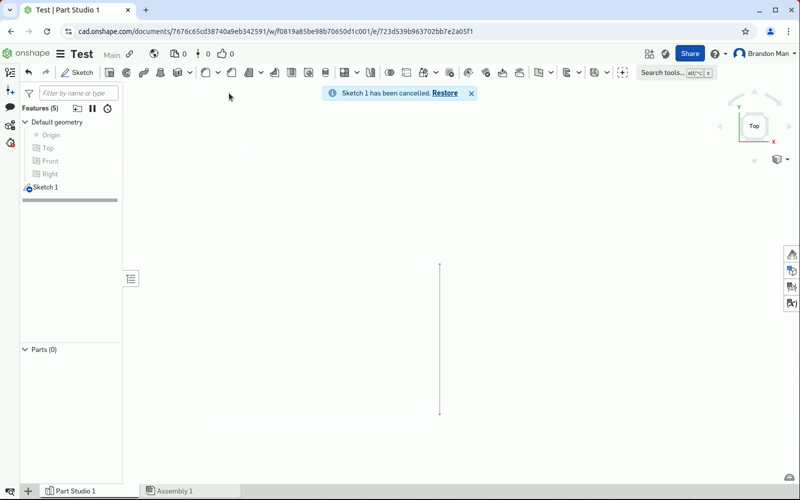
key(shift+s)
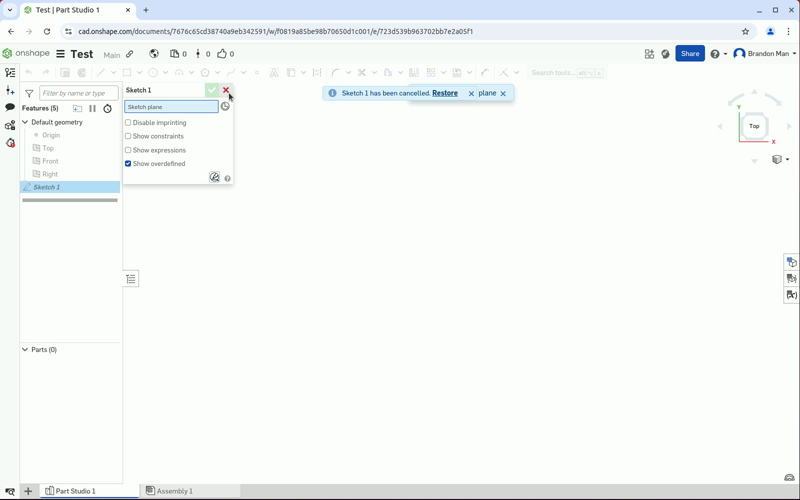
mouse_move(73, 150)
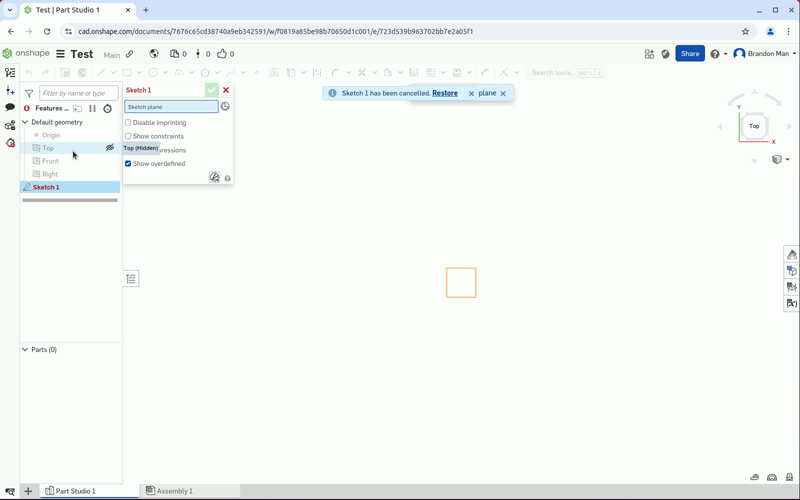
click(73, 150)
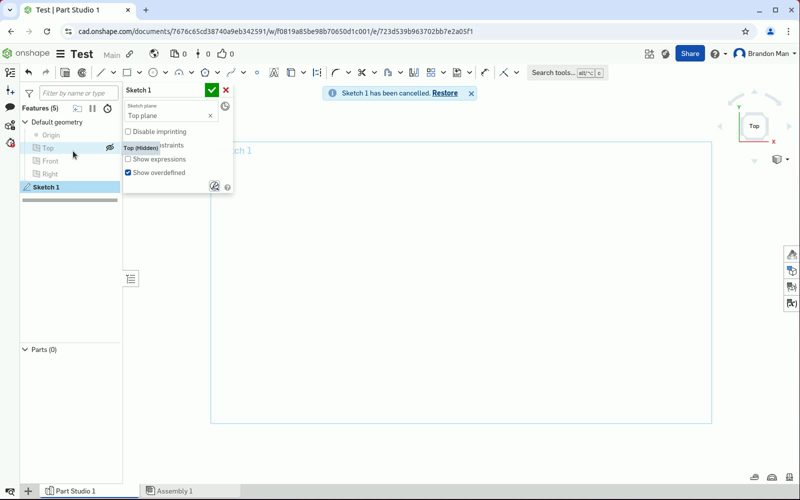
mouse_move(73, 352)
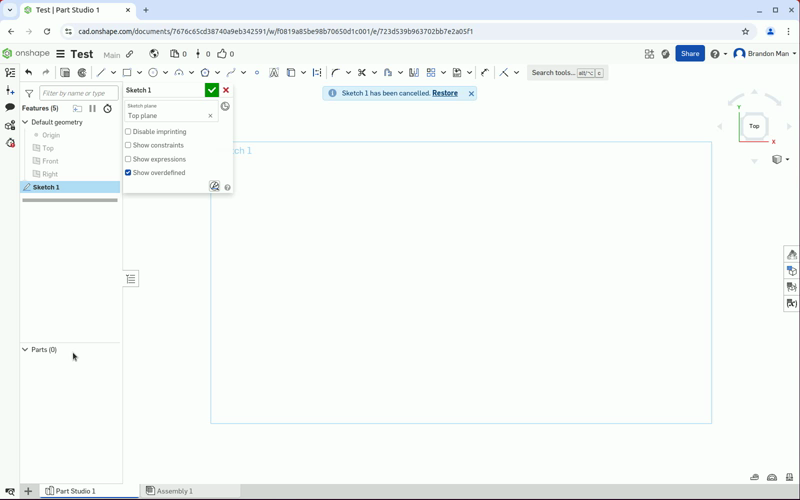
key(y)
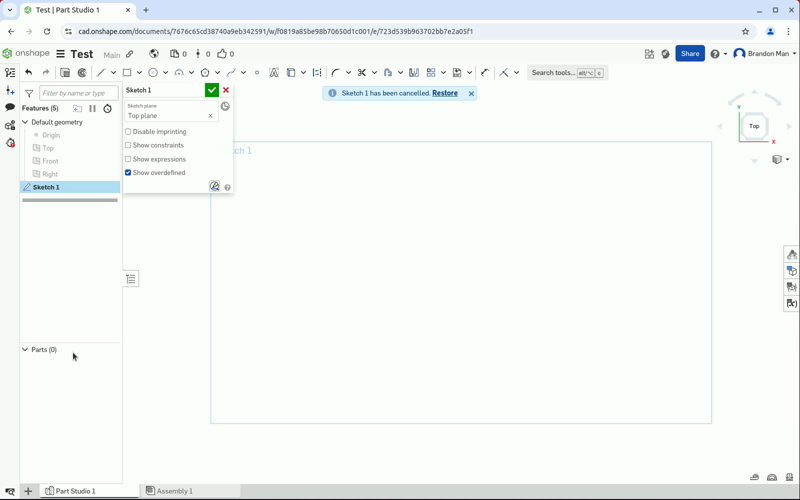
key(c)
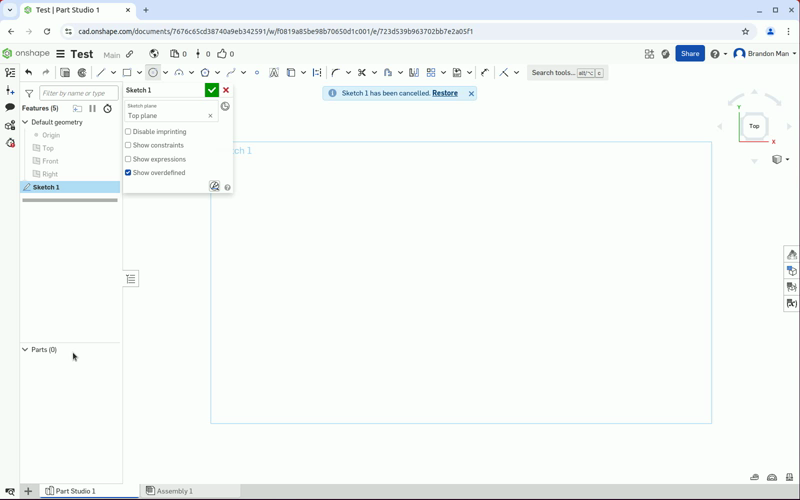
key_down(shift)
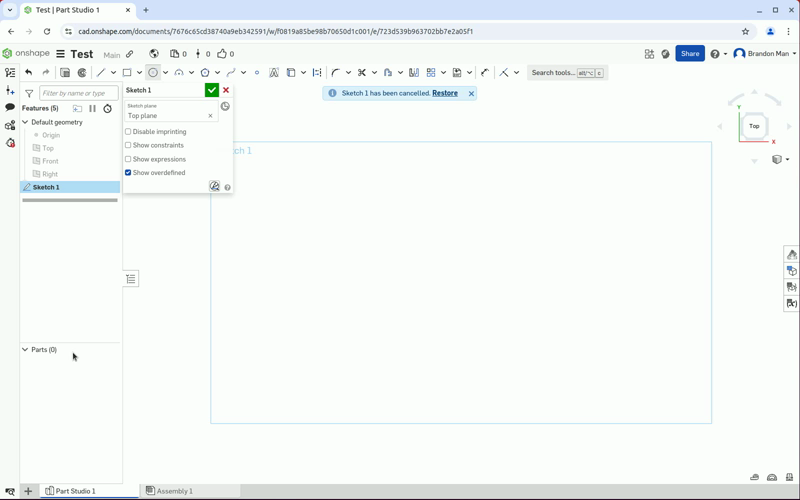
mouse_move(461, 282)
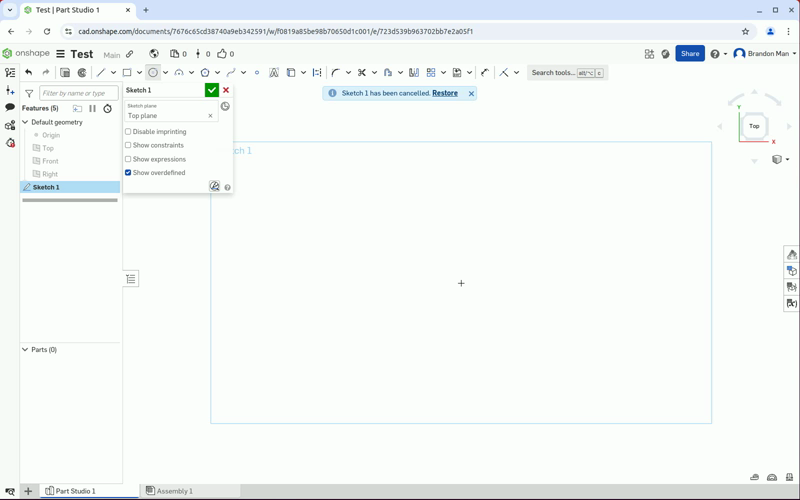
click(461, 282)
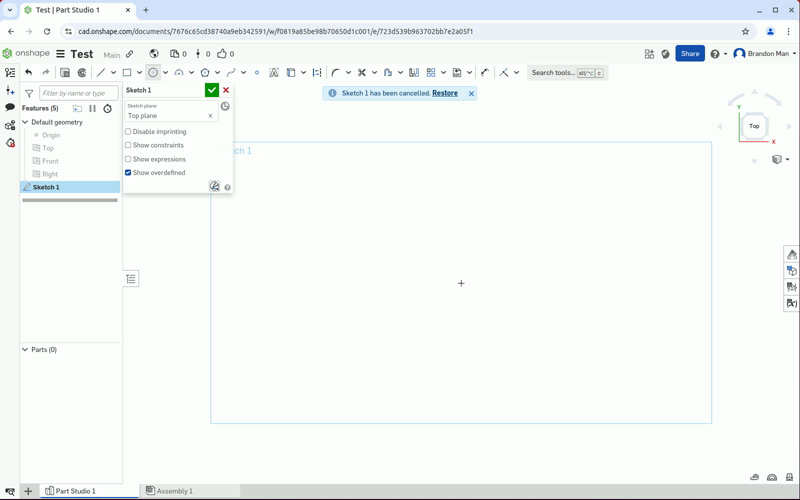
key_up(shift)
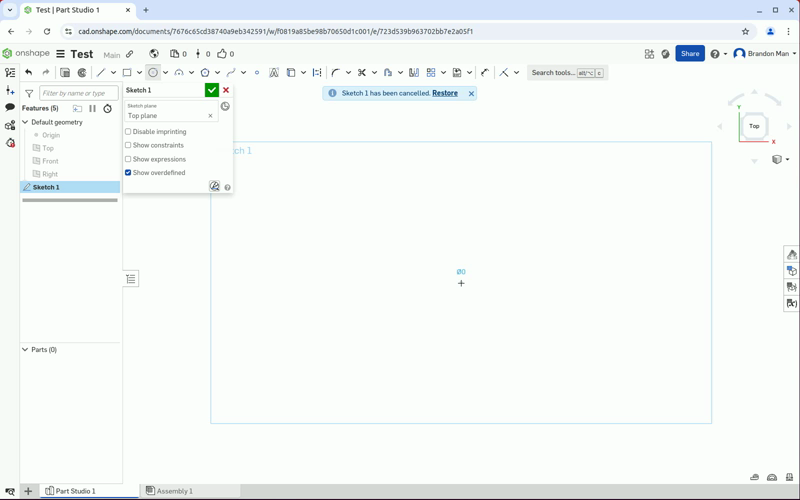
mouse_move(574, 282)
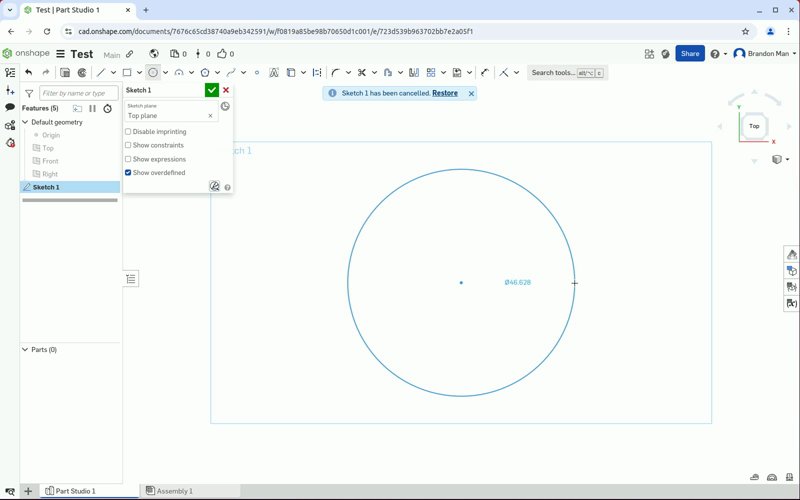
click(574, 282)
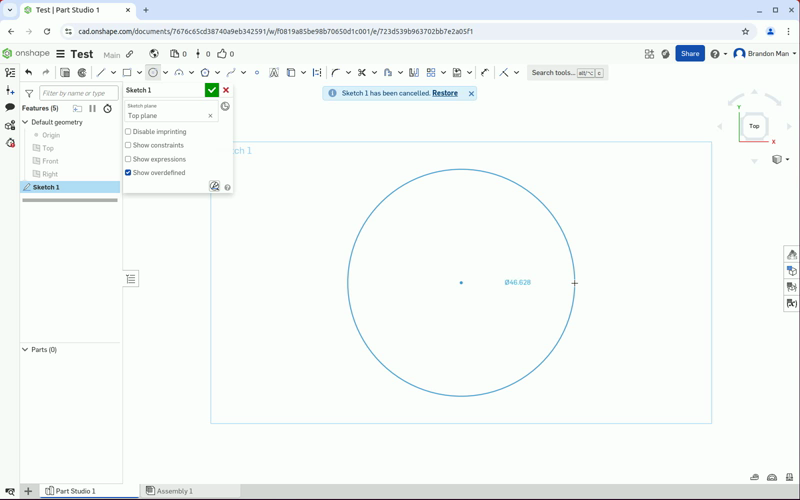
key(esc)
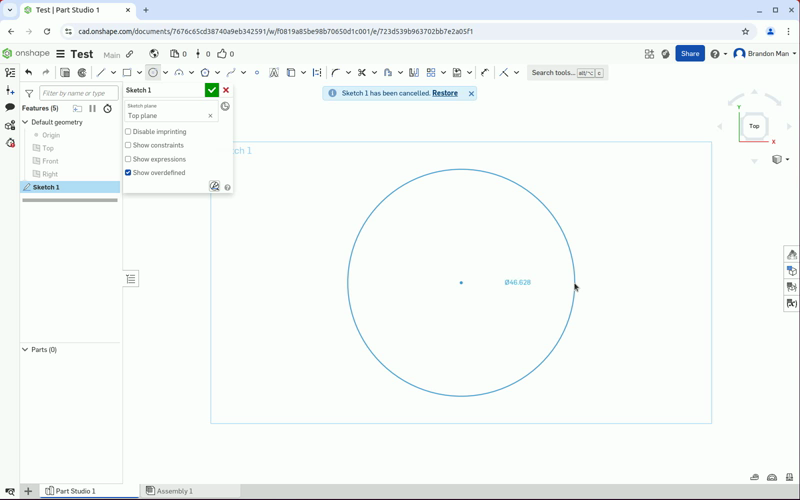
mouse_move(468, 288)
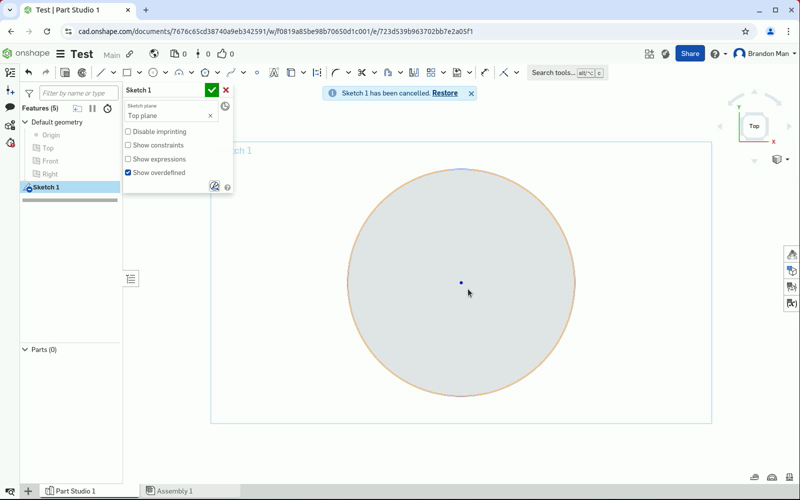
click(468, 288)
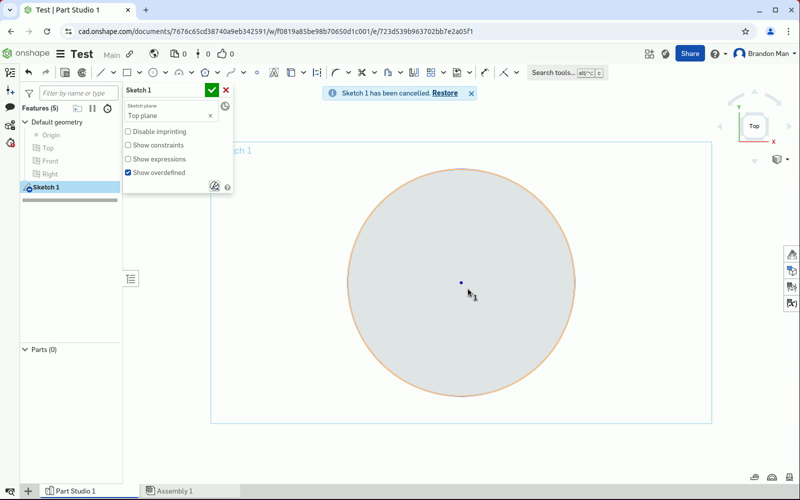
mouse_move(73, 352)
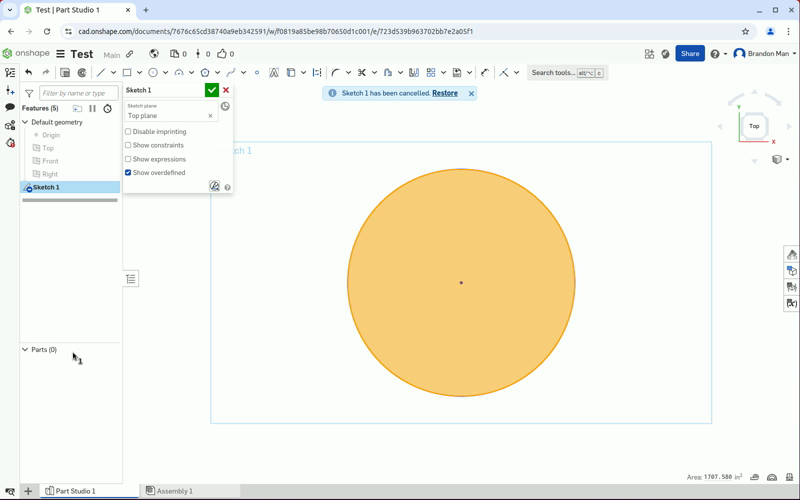
key(shift+y)
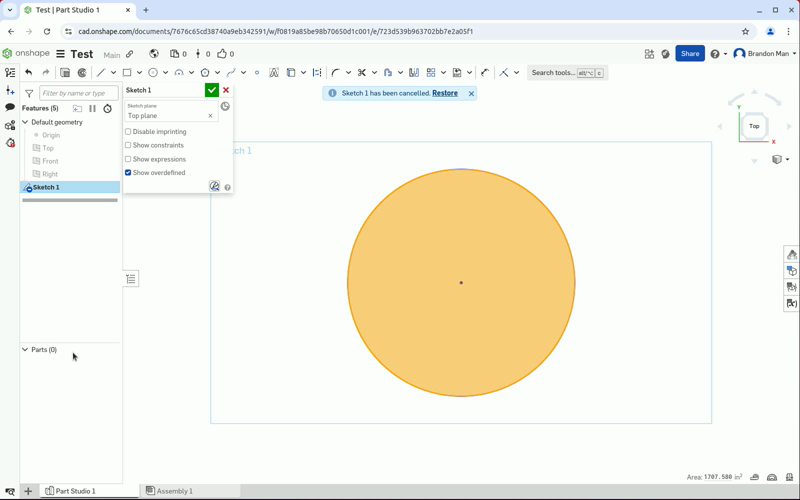
key(shift+e)
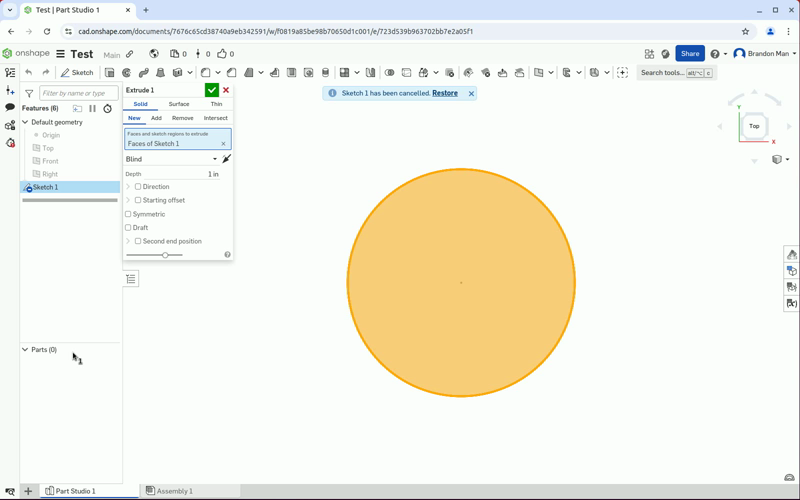
mouse_move(143, 106)
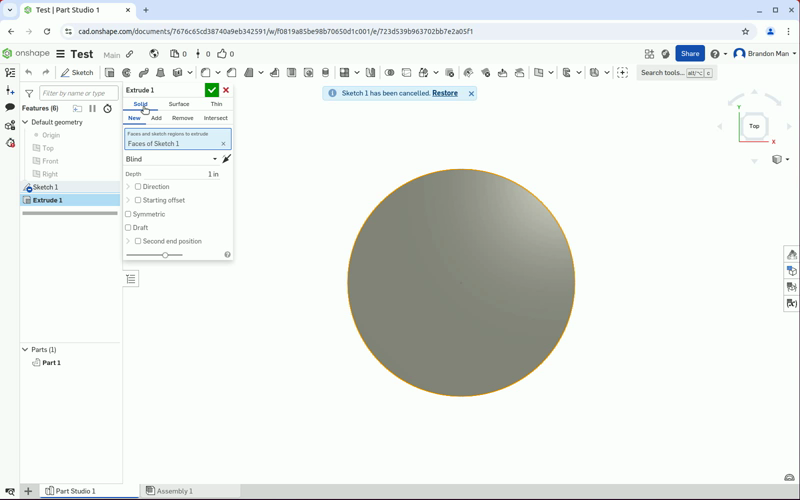
click(143, 106)
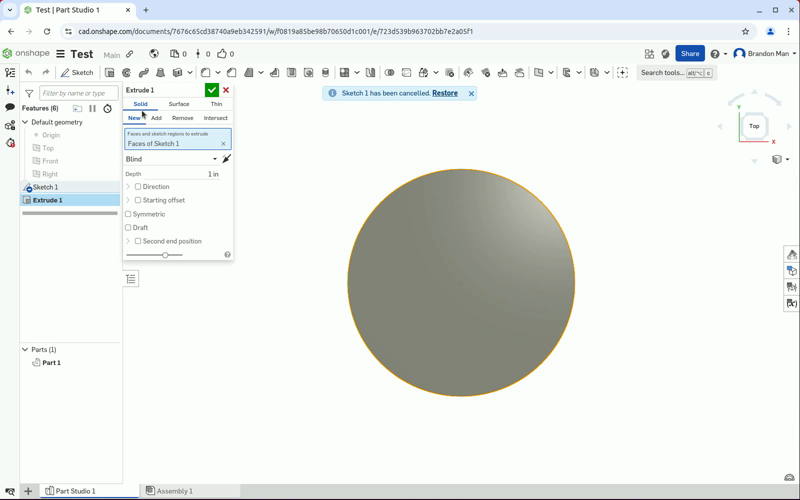
mouse_move(137, 120)
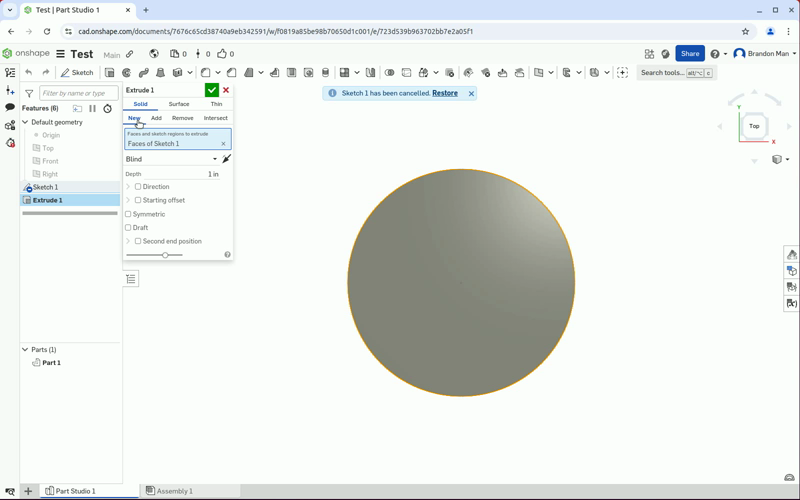
click(137, 120)
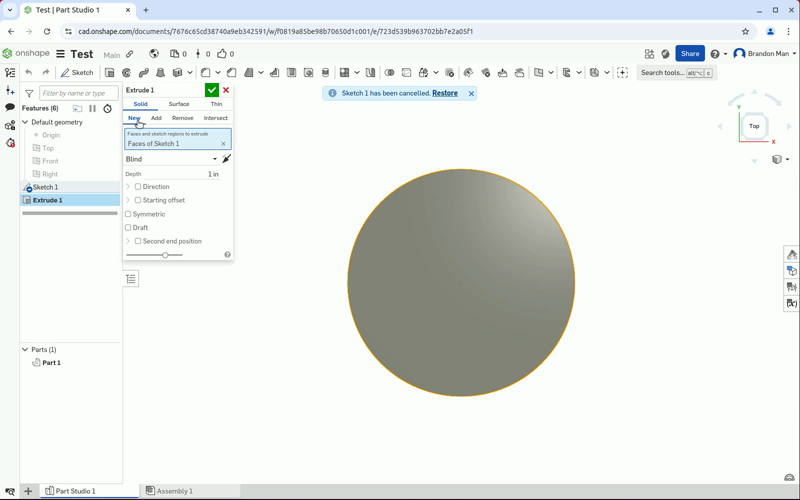
key(tab, 4)
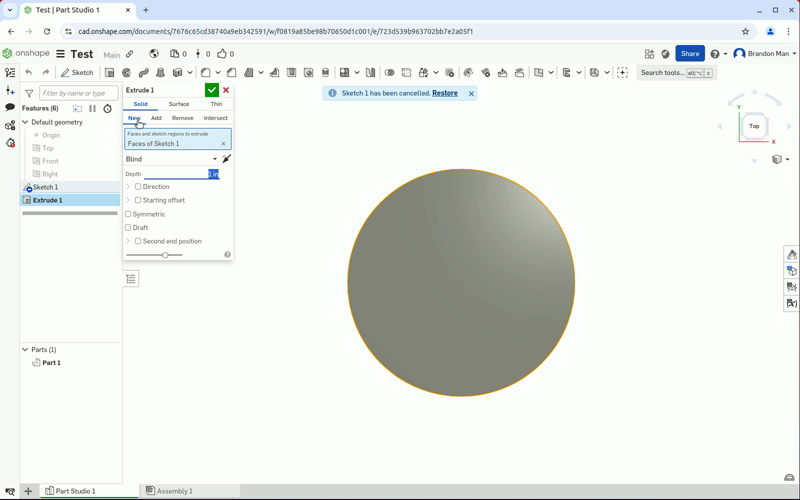
text(11.313)
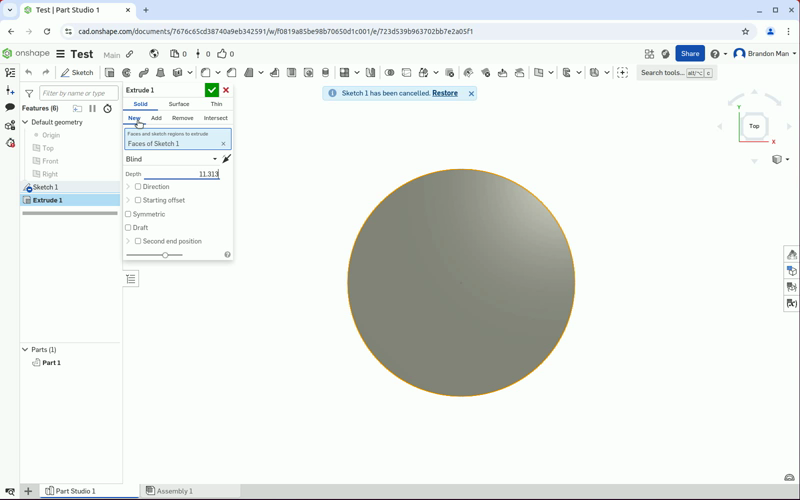
key(enter)
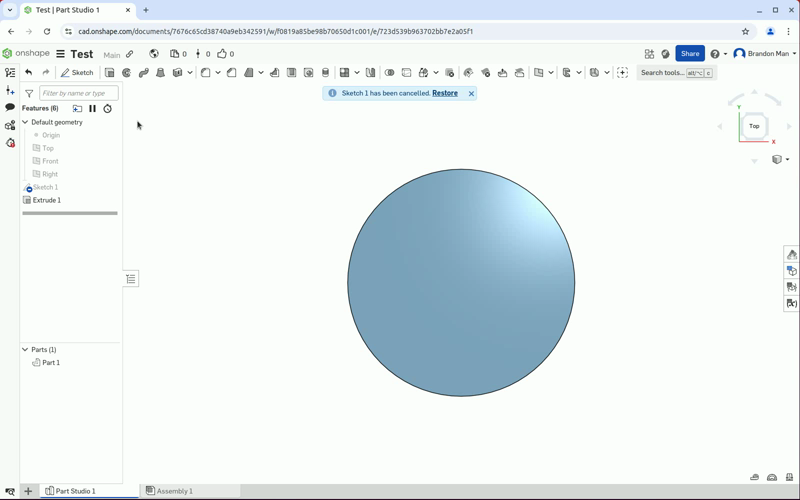
key(shift+h)
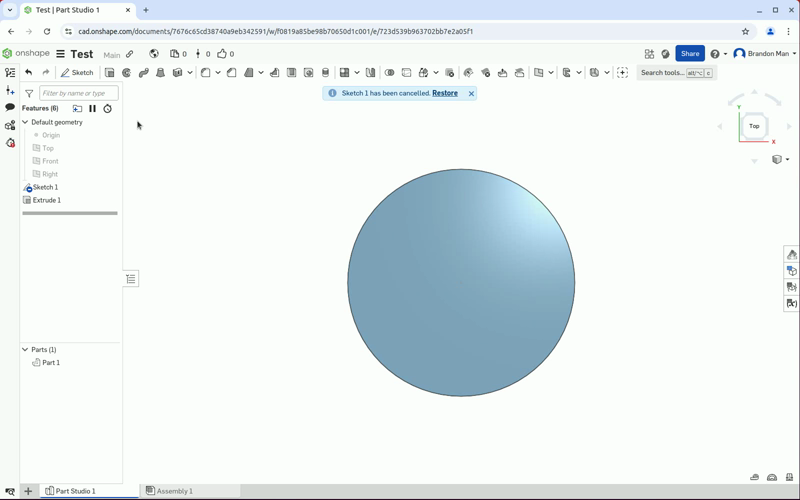
key(shift+h)
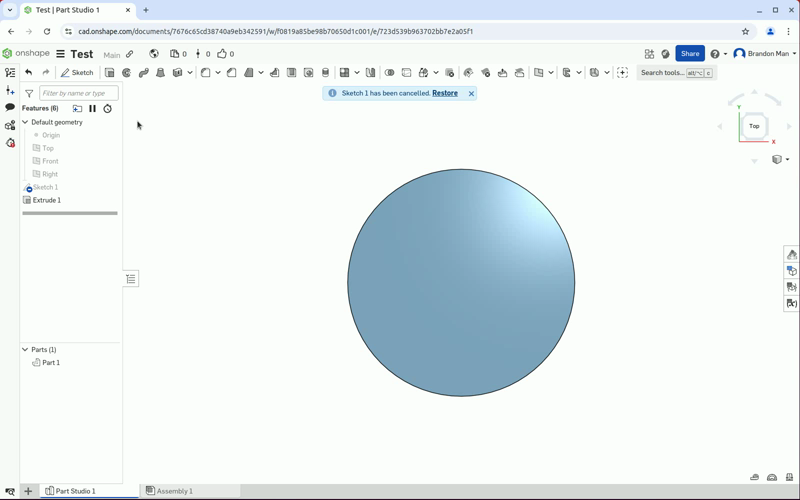
mouse_move(73, 189)
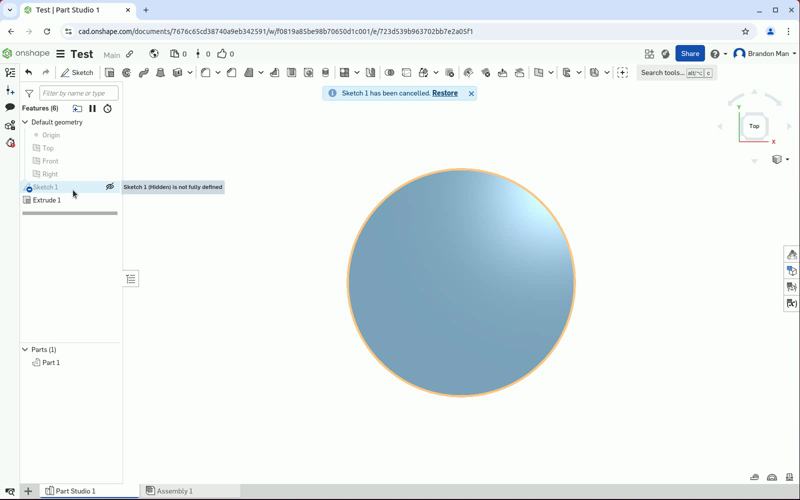
click(73, 189)
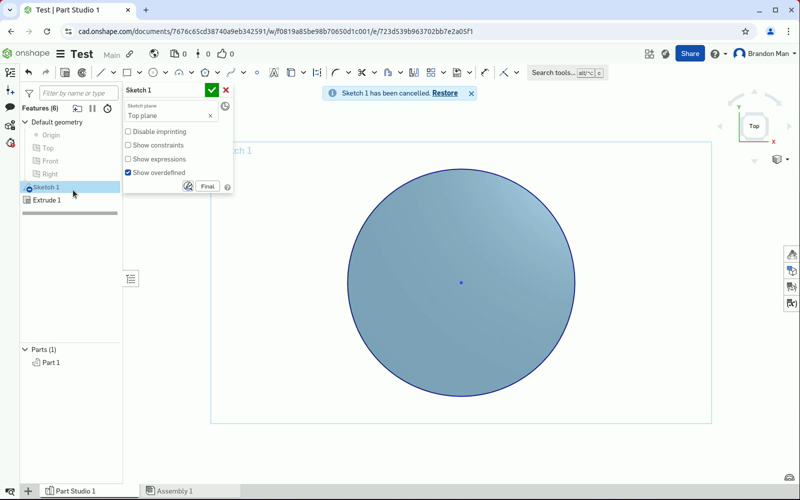
mouse_move(229, 92)
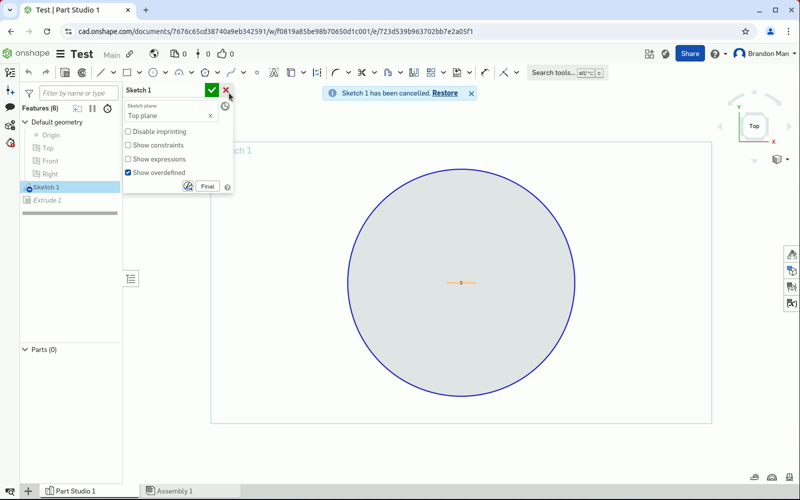
click(229, 92)
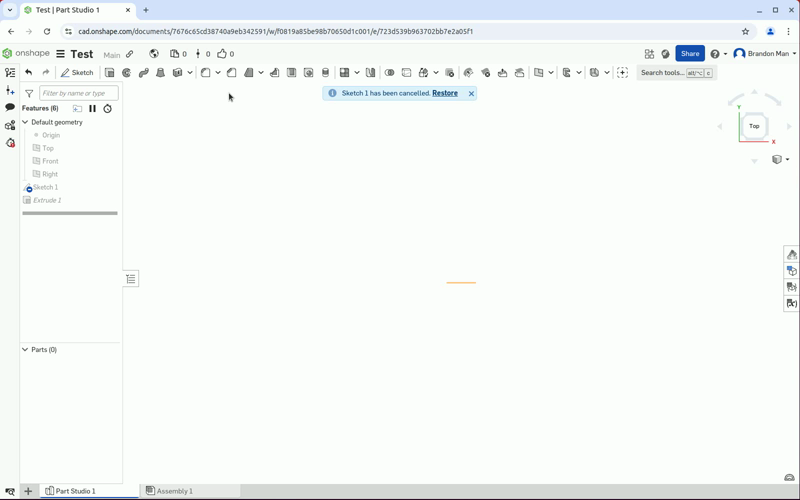
mouse_move(541, 75)
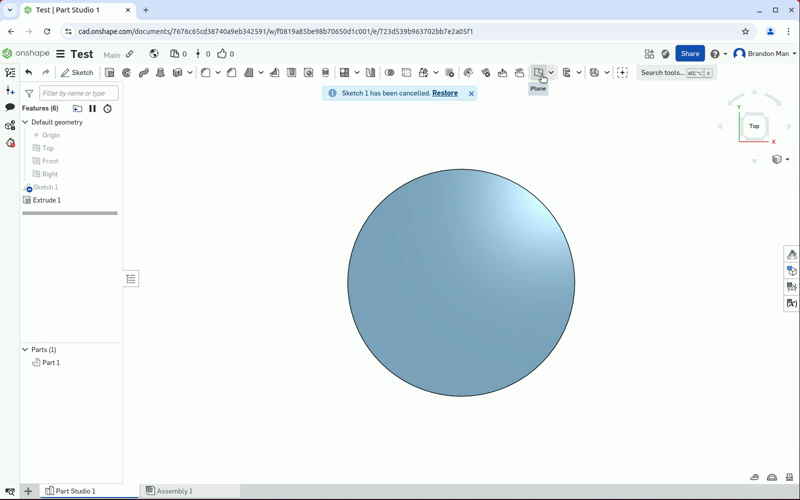
click(541, 75)
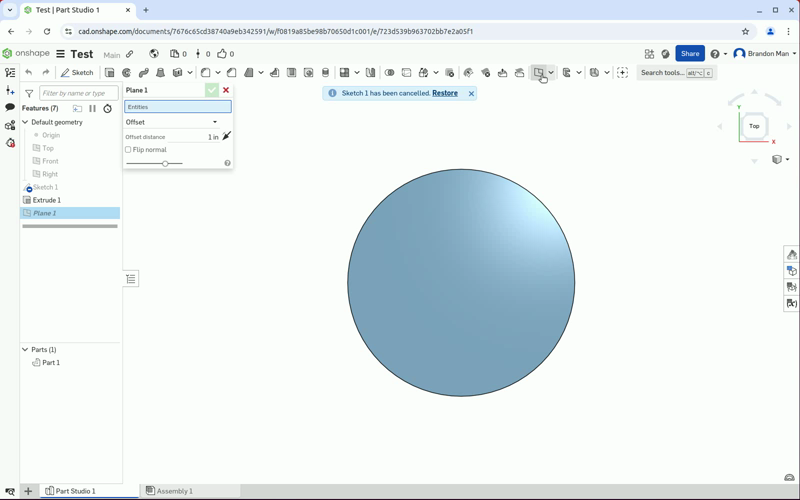
mouse_move(73, 150)
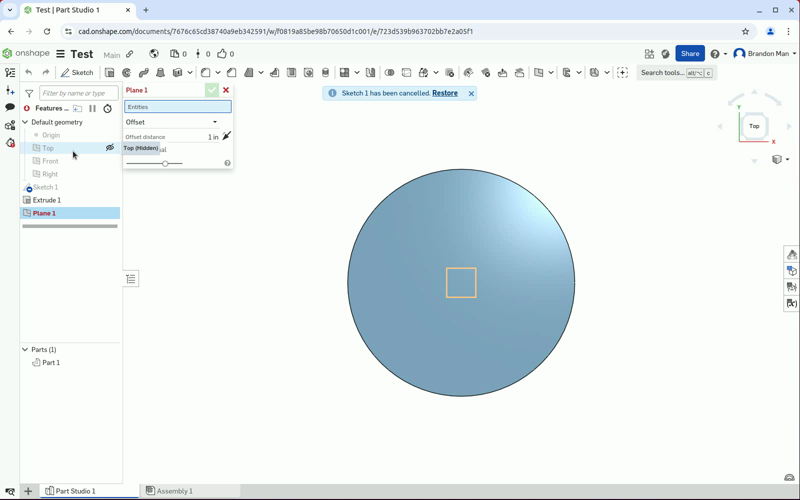
click(73, 150)
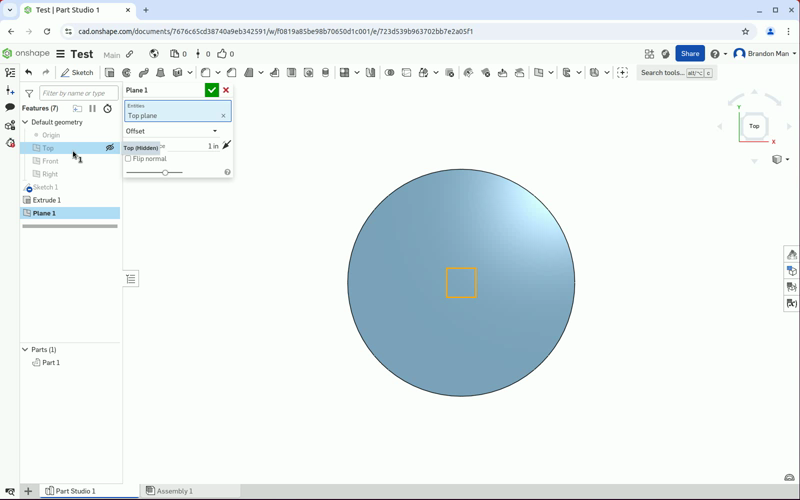
key(tab, 2)
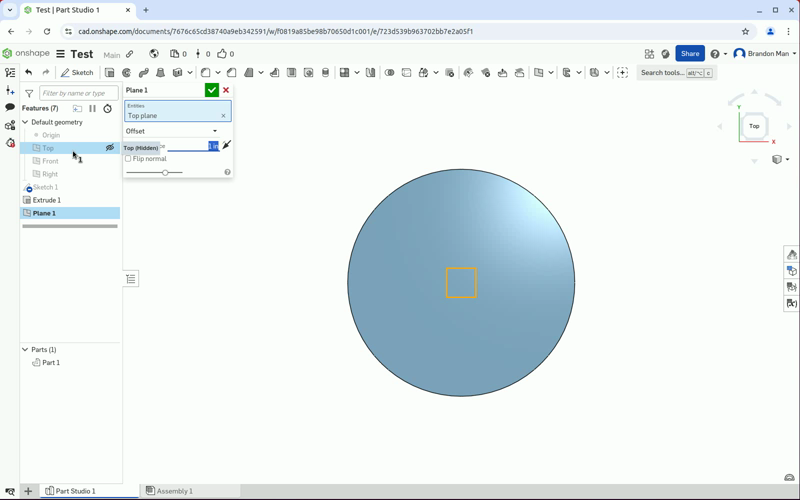
text(11.308)
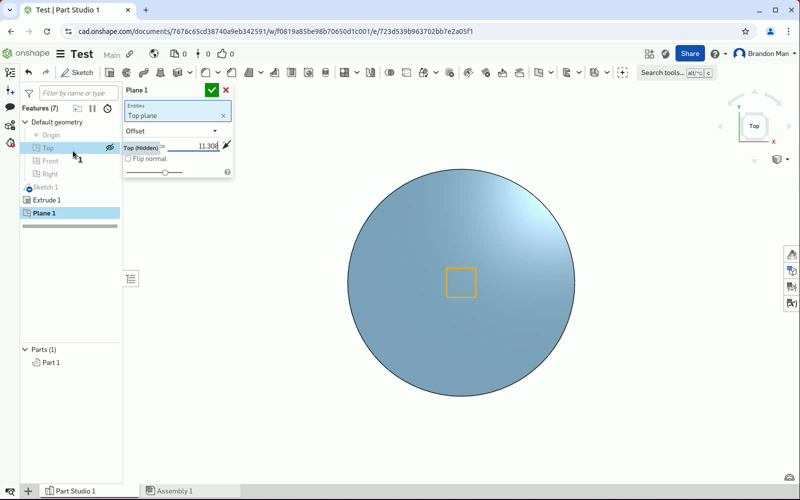
key(enter, 2)
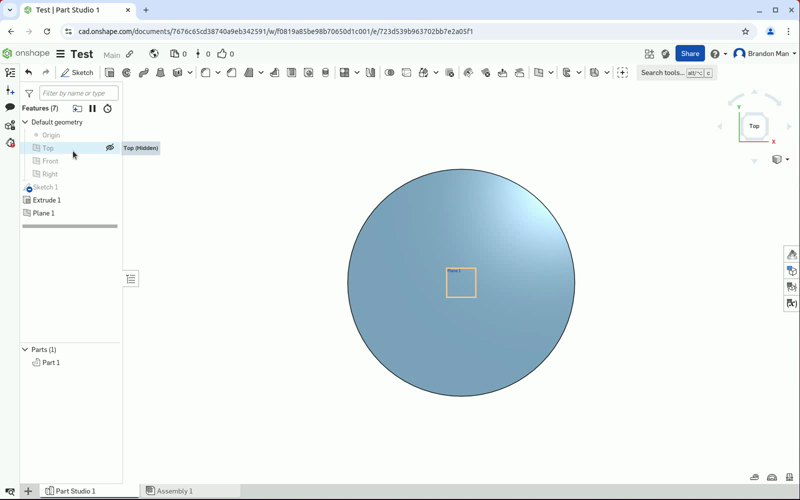
key(shift+s)
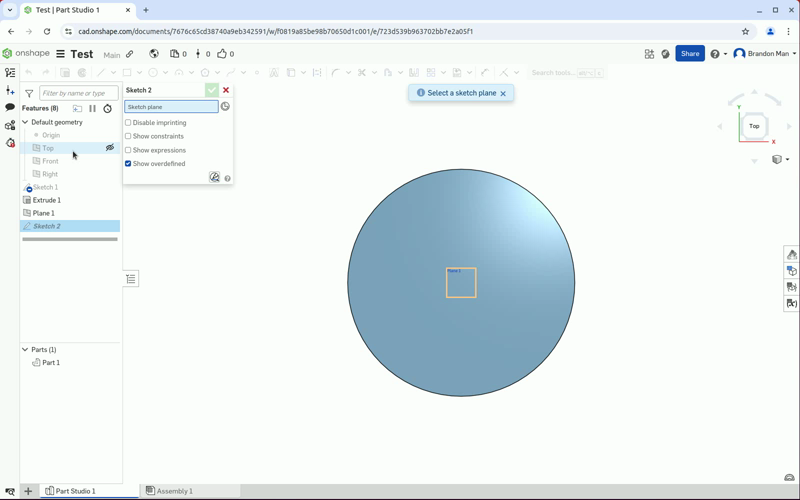
mouse_move(73, 215)
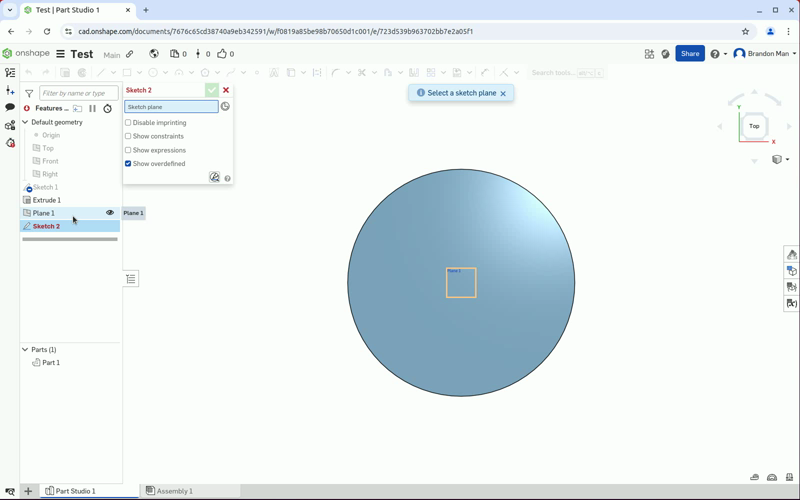
click(73, 215)
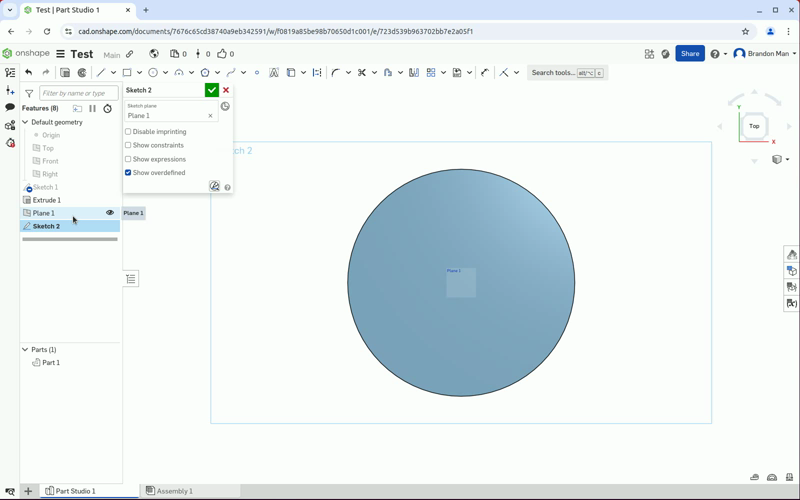
mouse_move(73, 352)
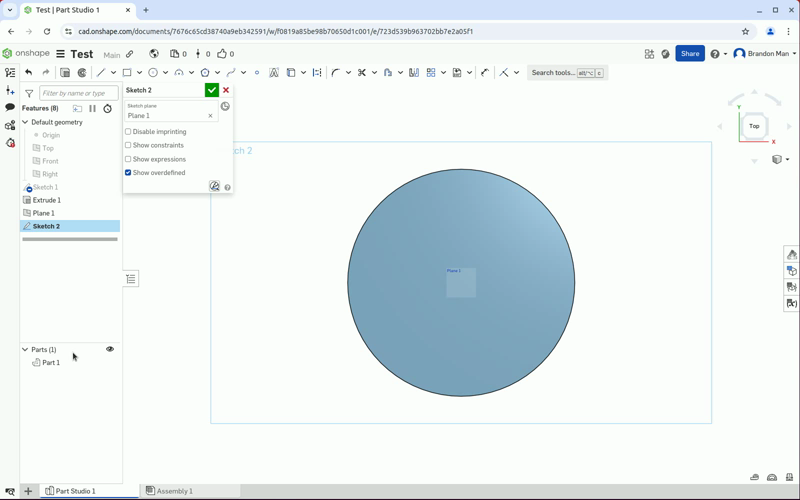
key(y)
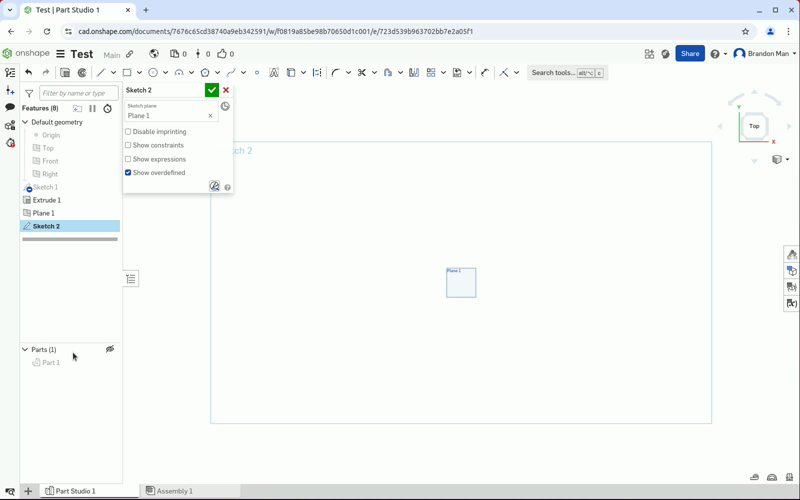
key(l)
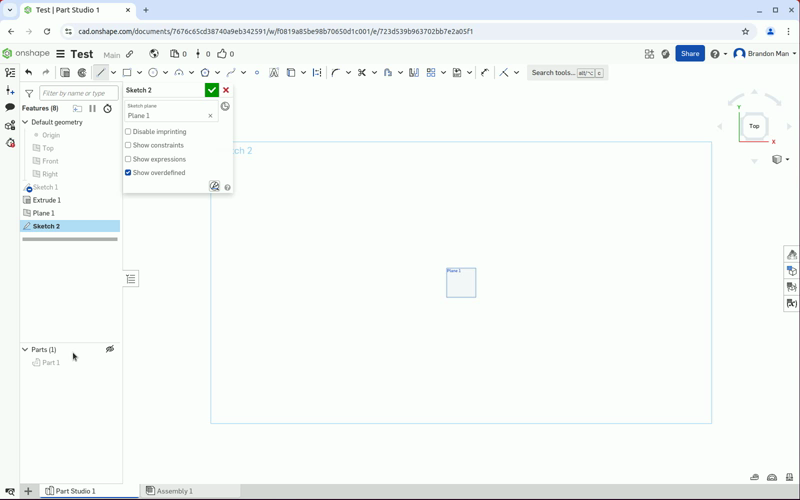
key_down(shift)
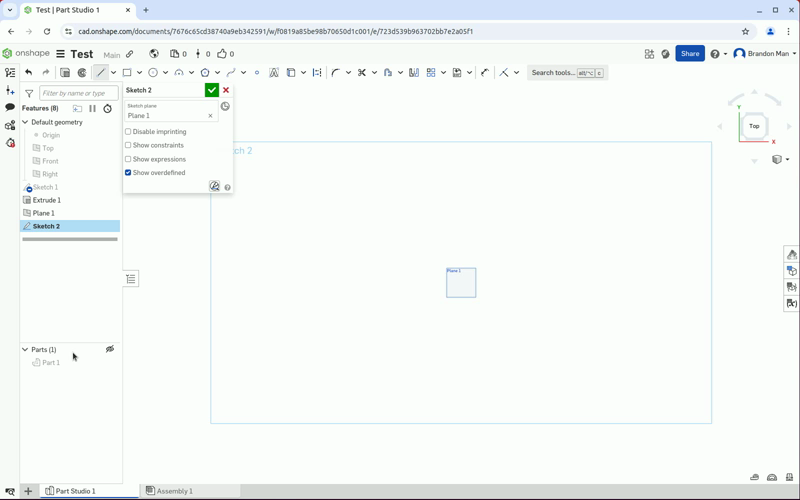
mouse_move(406, 337)
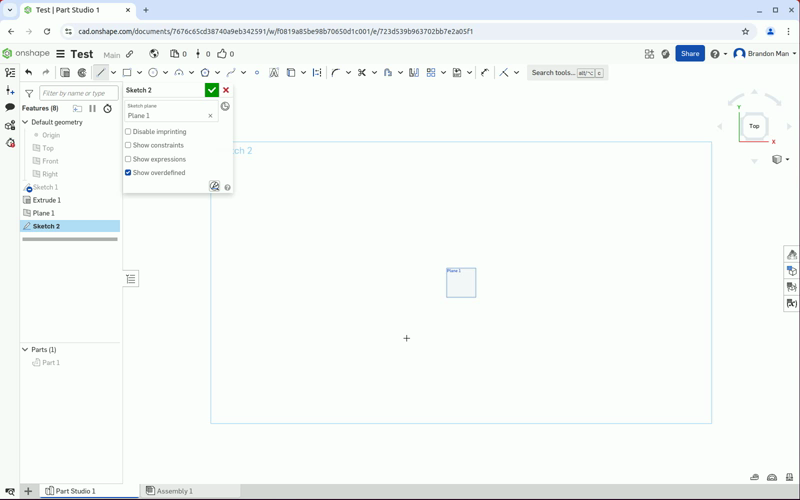
click(406, 337)
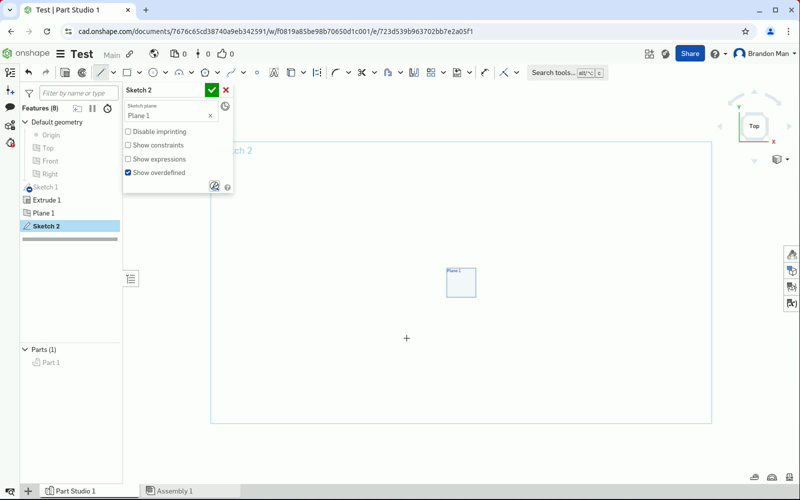
key_up(shift)
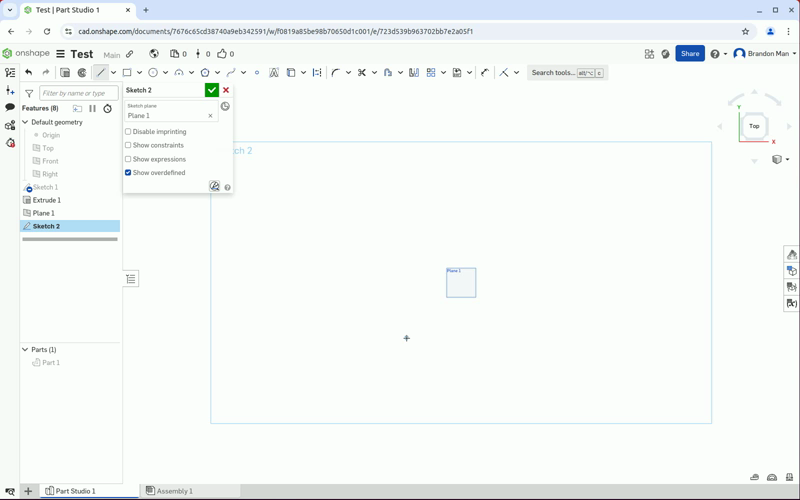
key_down(shift)
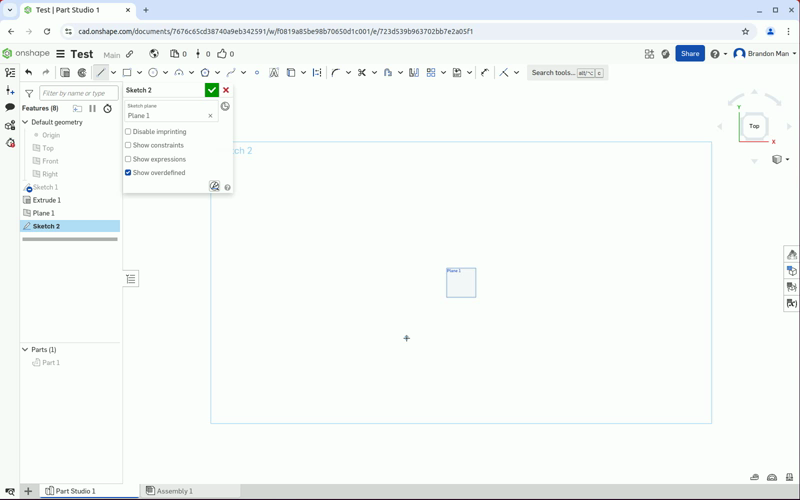
mouse_move(511, 337)
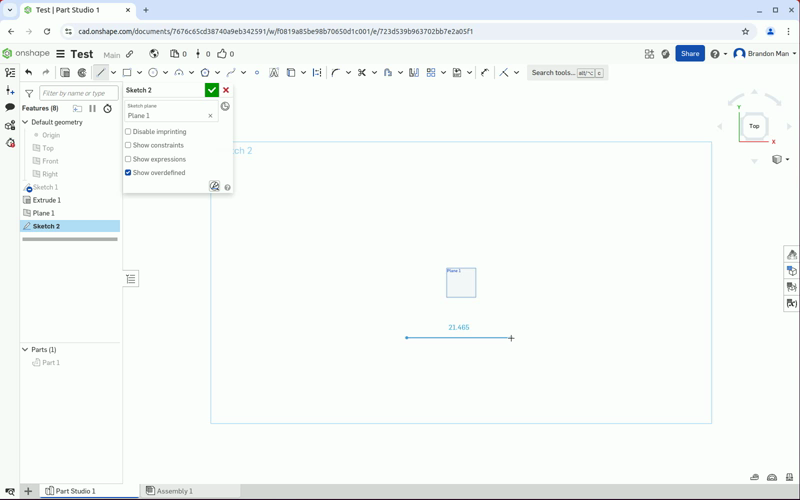
click(511, 337)
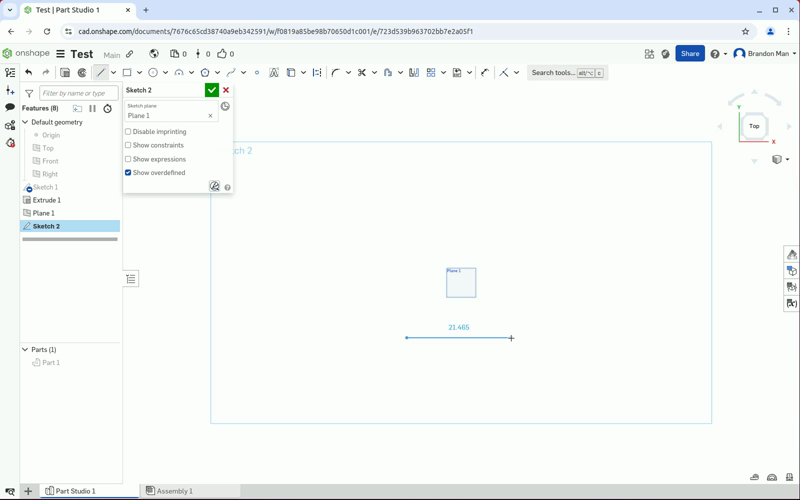
key_up(shift)
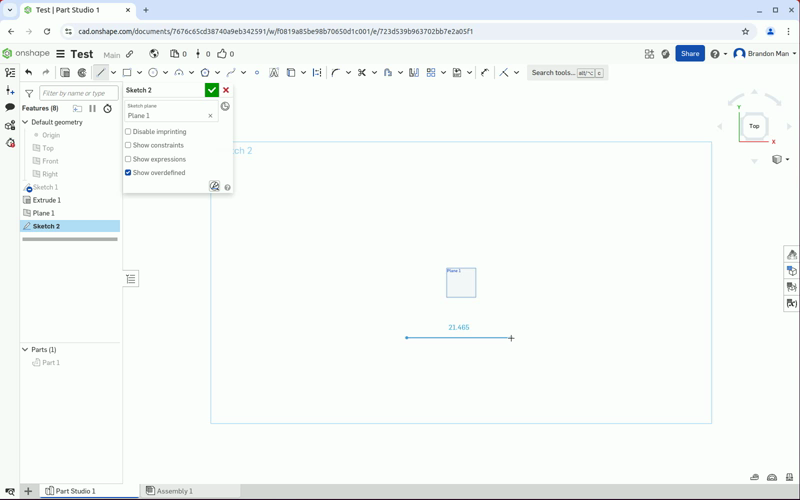
key_down(shift)
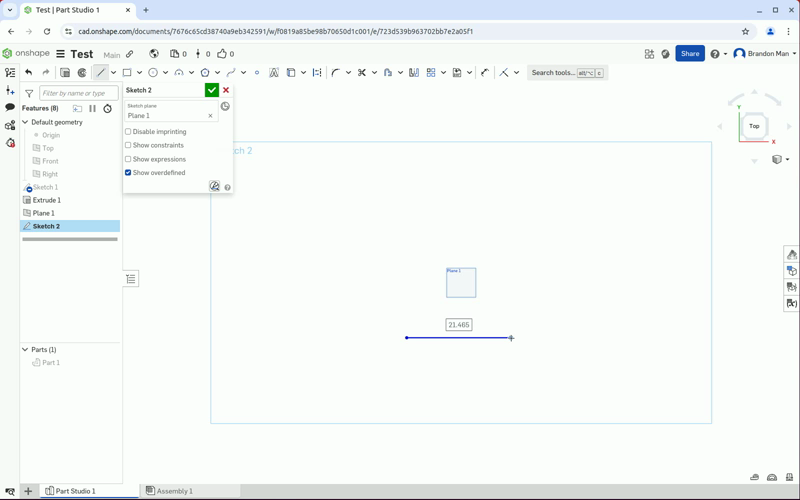
mouse_move(511, 233)
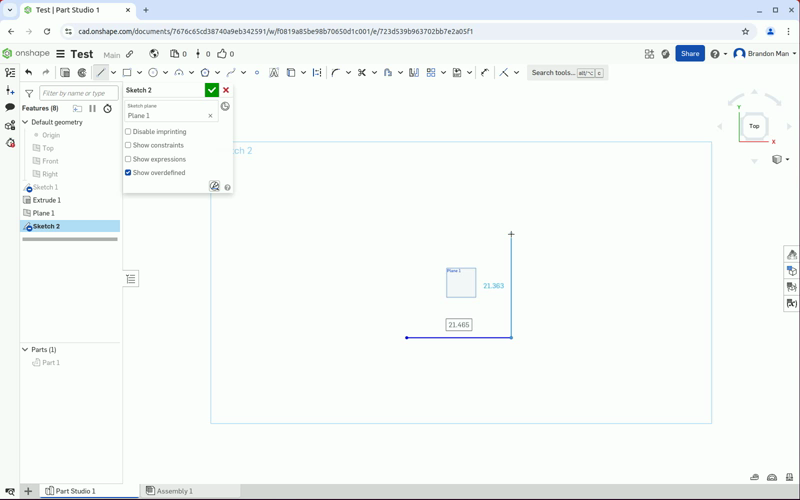
click(511, 233)
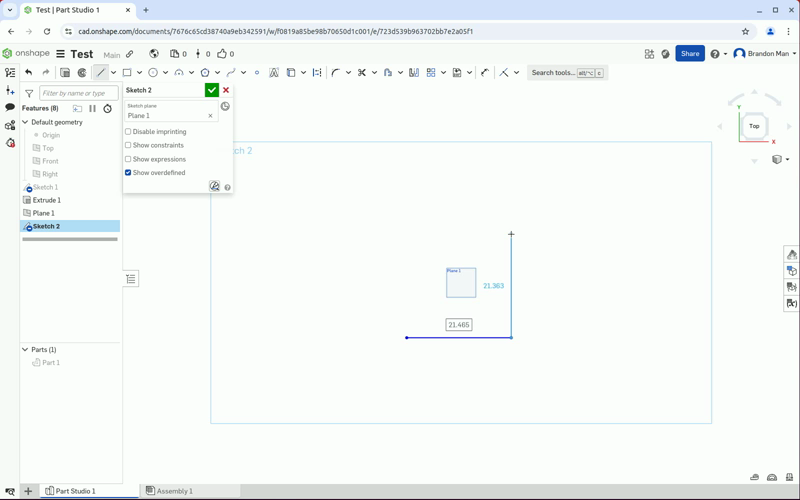
key_up(shift)
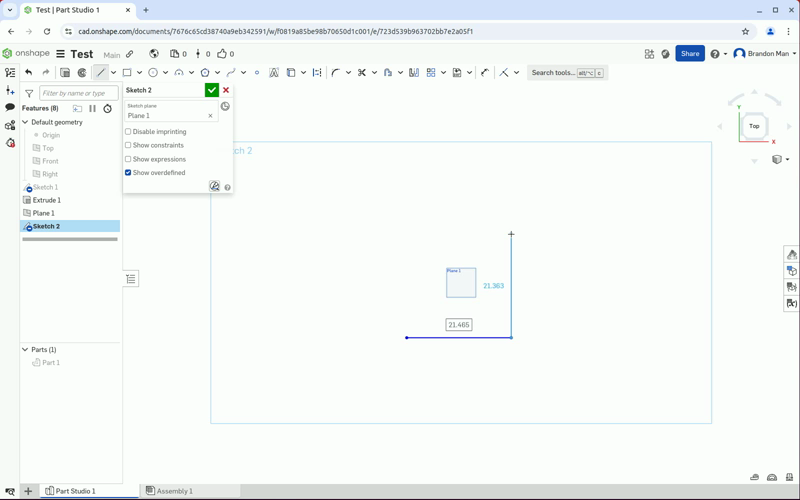
key_down(shift)
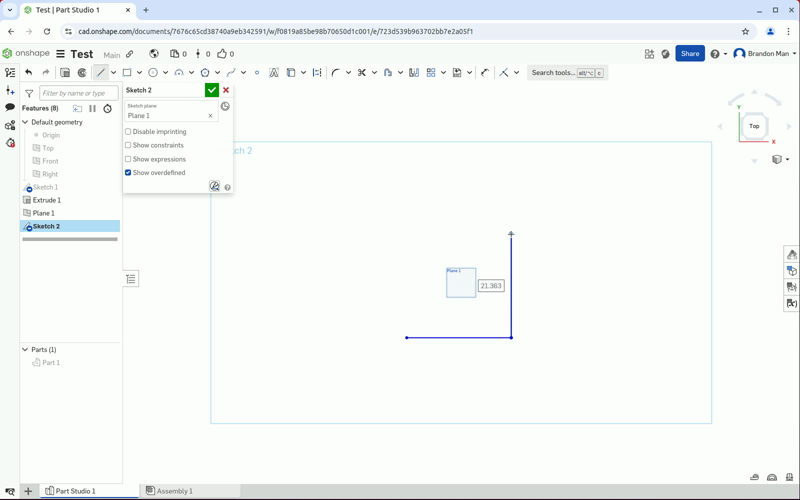
mouse_move(406, 233)
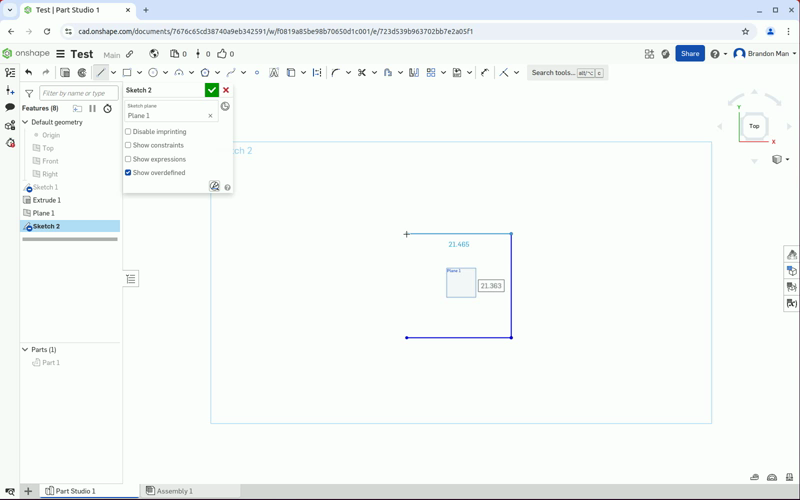
click(406, 233)
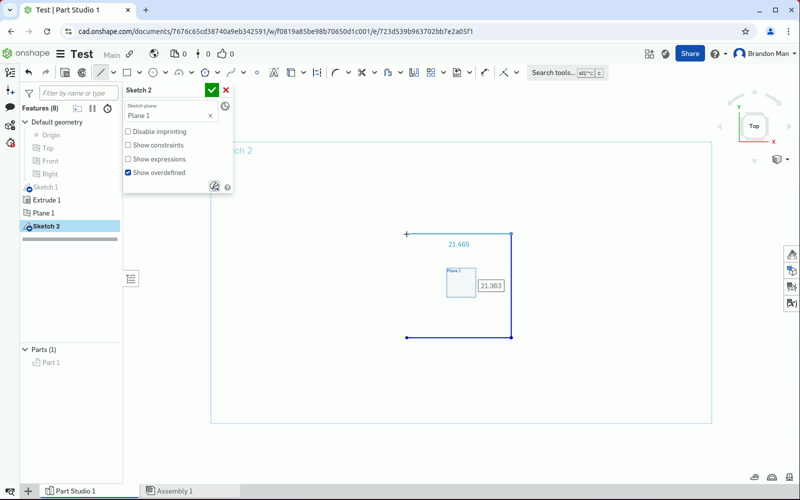
key_up(shift)
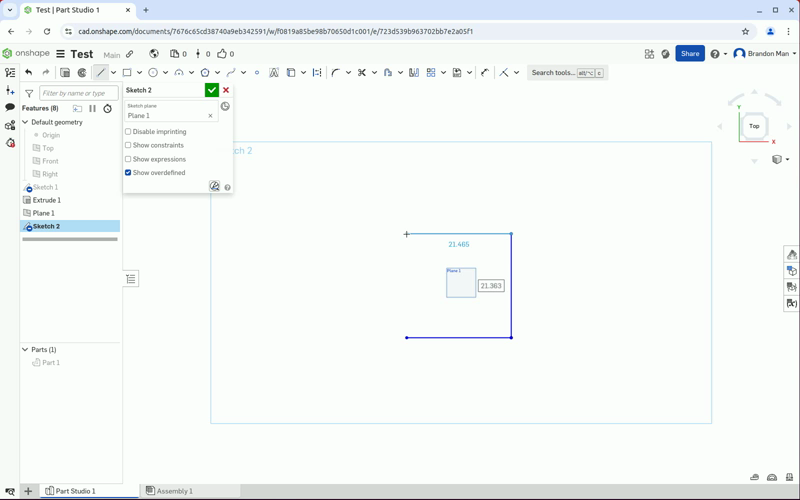
key_down(shift)
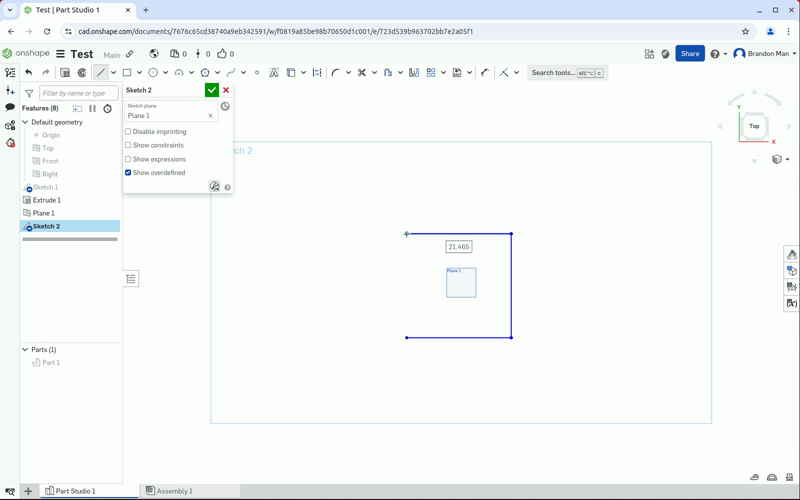
mouse_move(406, 337)
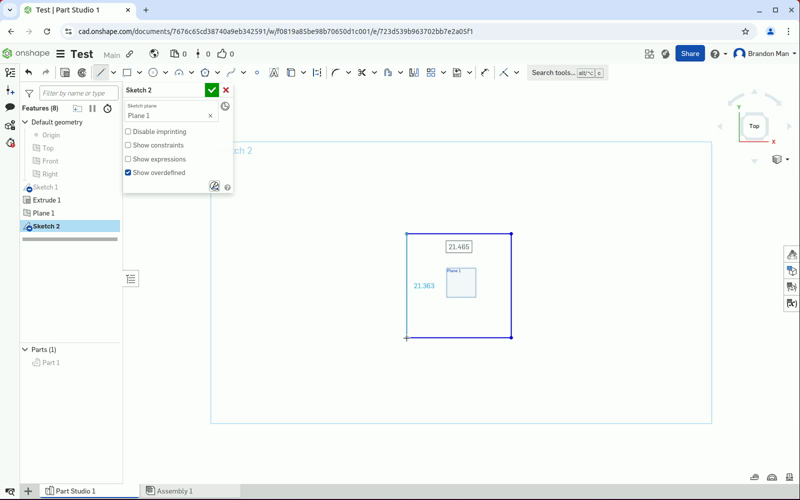
key_up(shift)
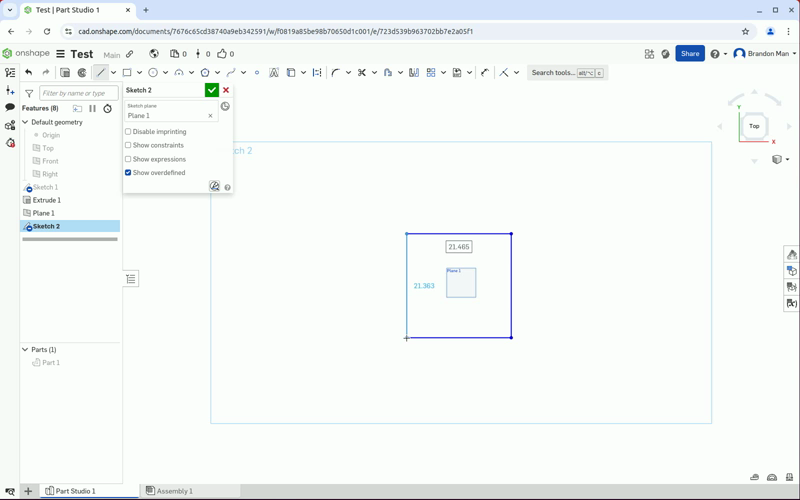
click(406, 337)
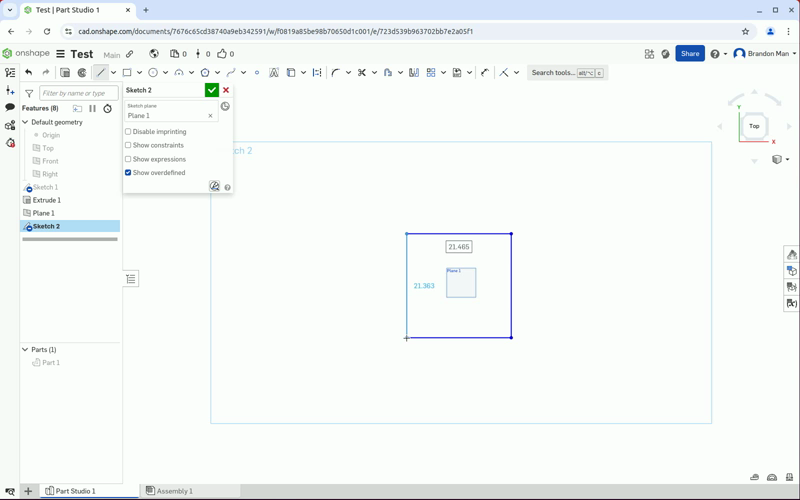
key(esc)
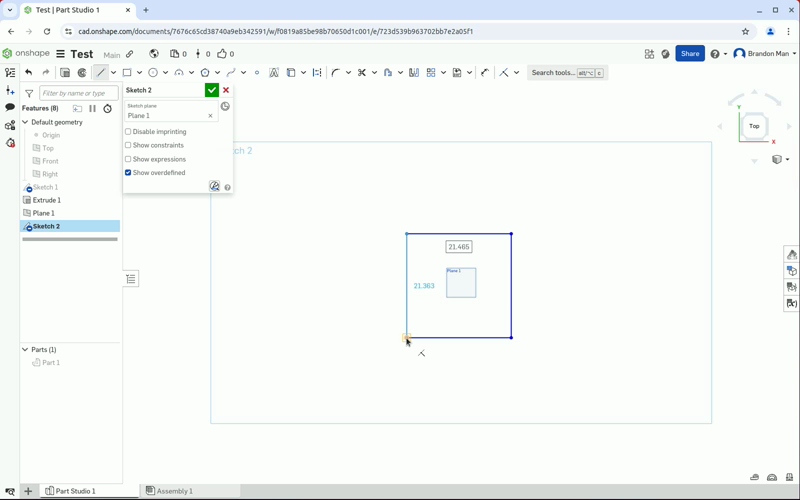
mouse_move(486, 267)
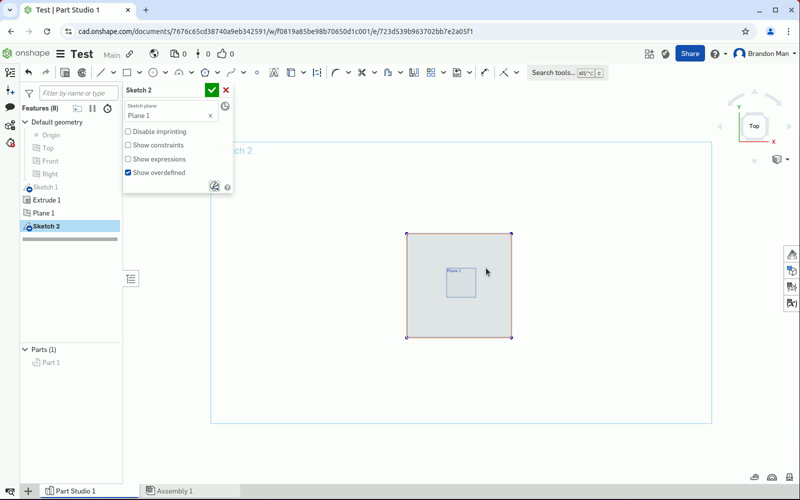
click(486, 267)
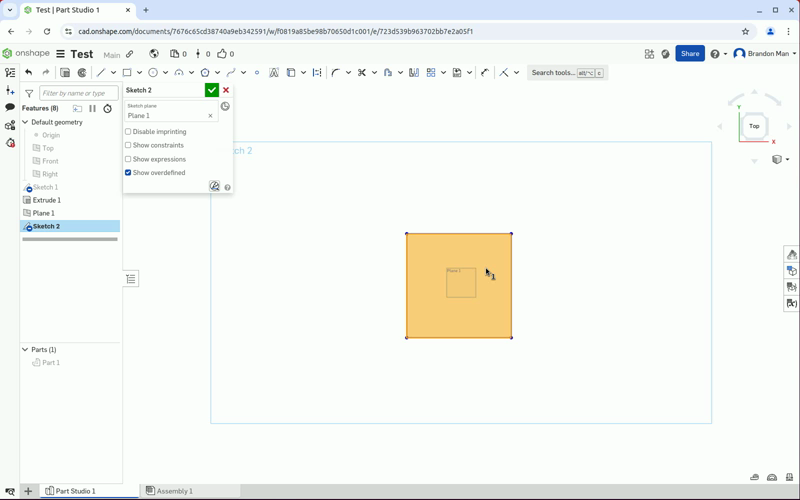
mouse_move(73, 352)
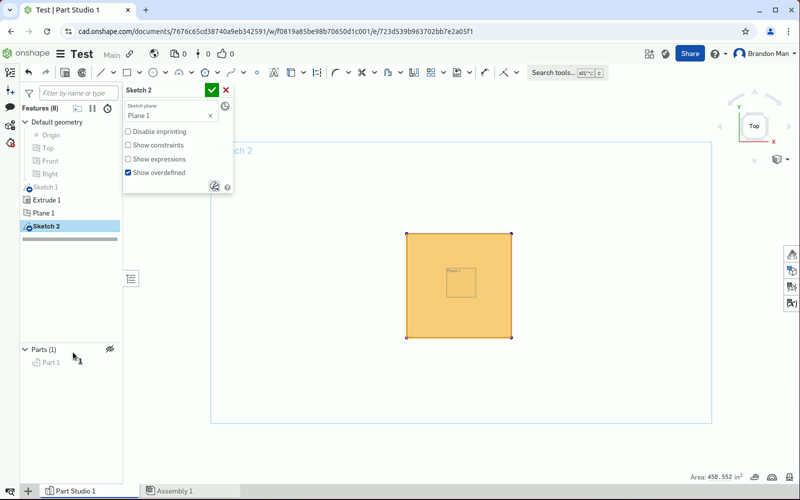
key(shift+y)
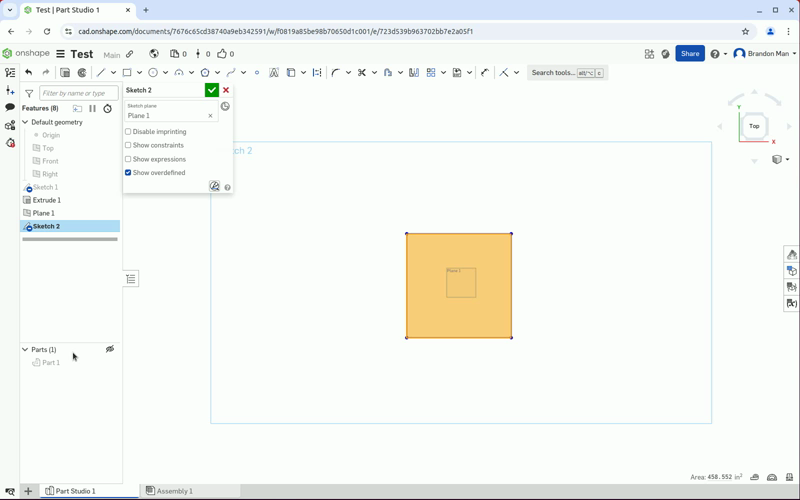
key(shift+e)
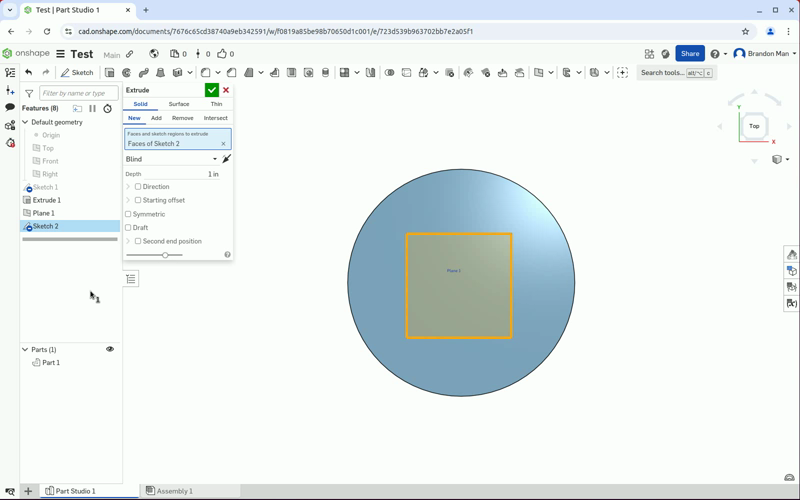
mouse_move(143, 106)
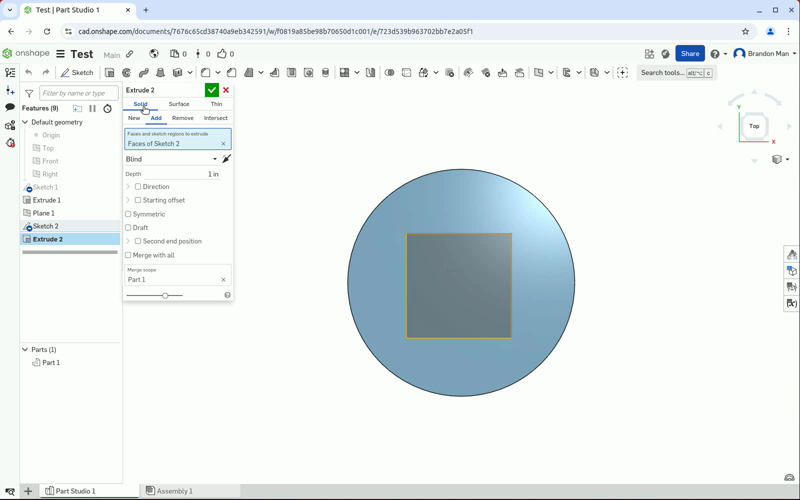
click(143, 106)
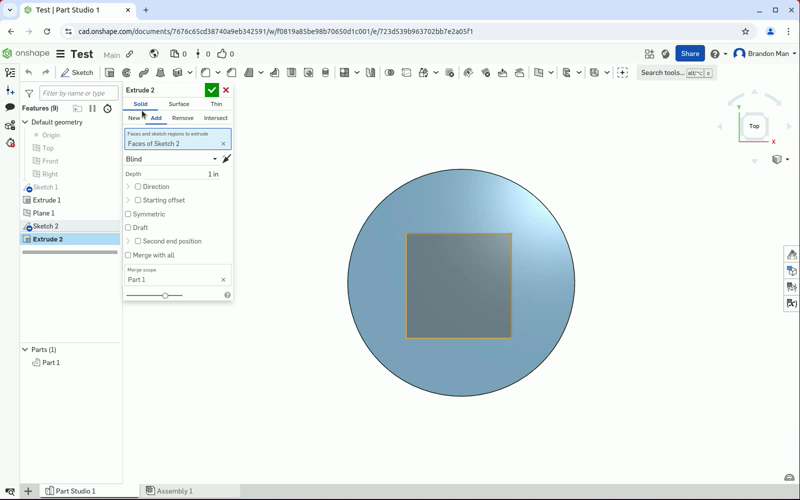
mouse_move(137, 120)
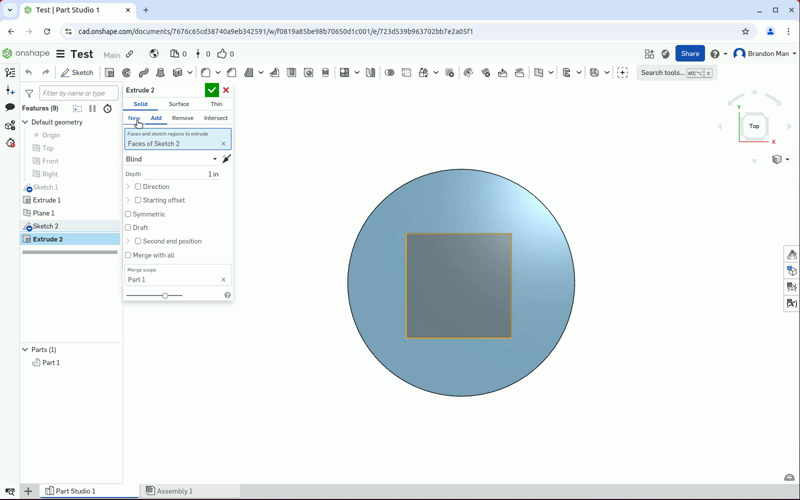
click(137, 120)
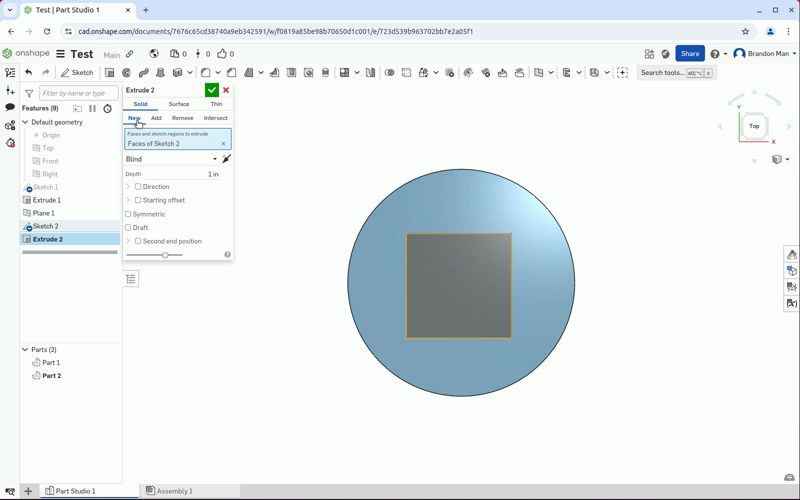
key(tab, 4)
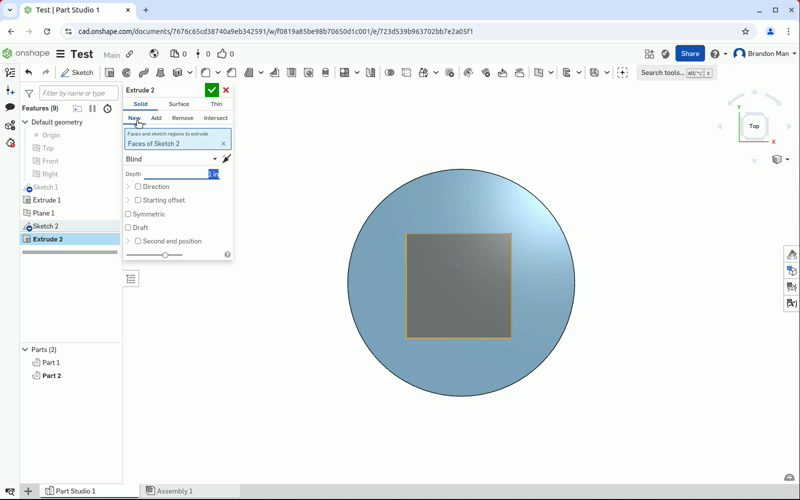
text(6.981)
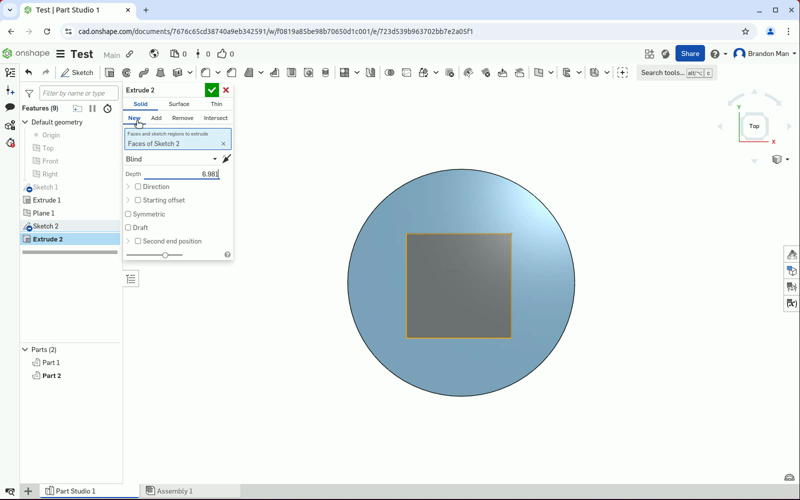
key(enter)
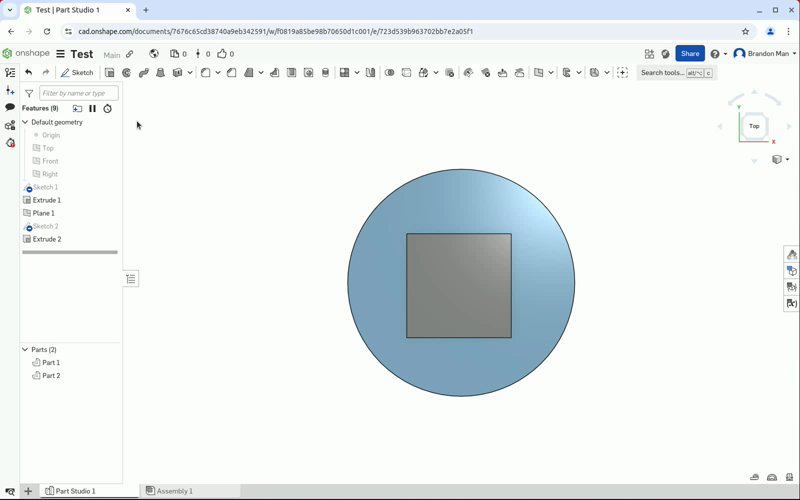
key(shift+h)
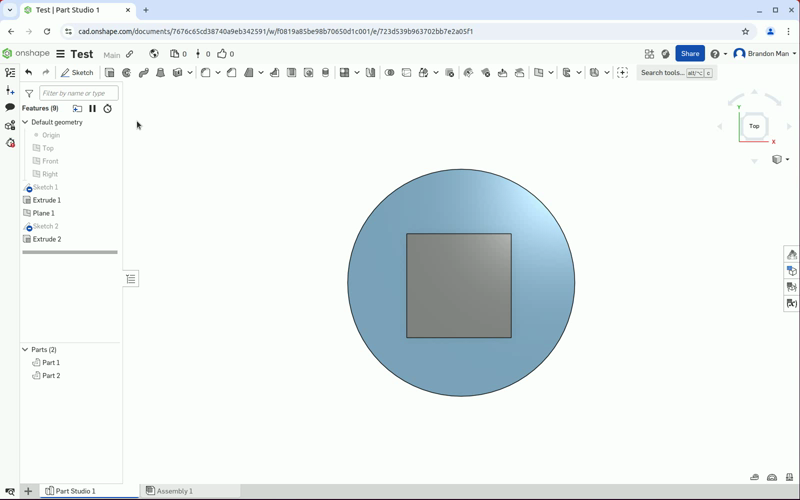
key(shift+h)
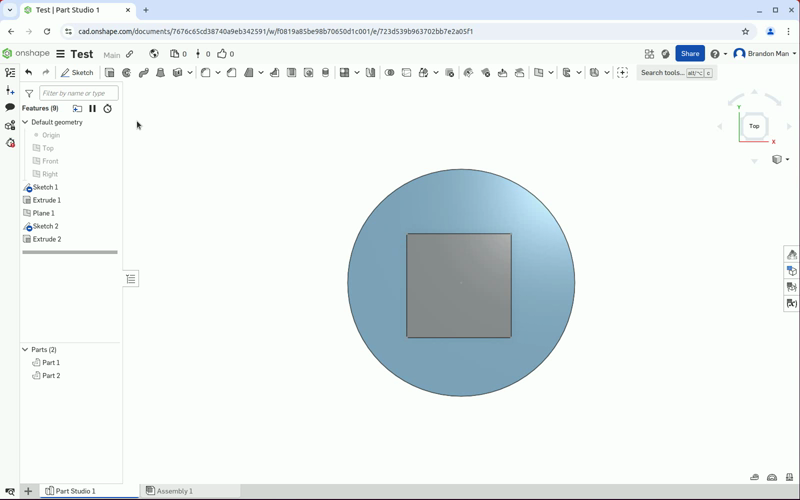
key(shift+7)
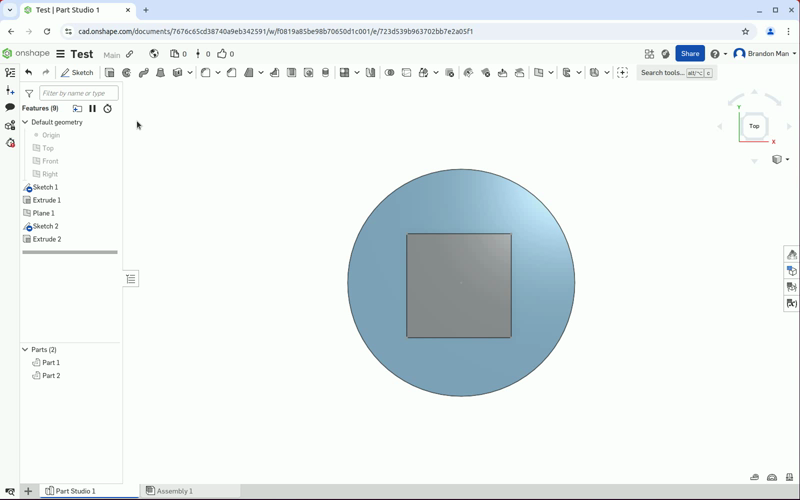
key(up, 3)
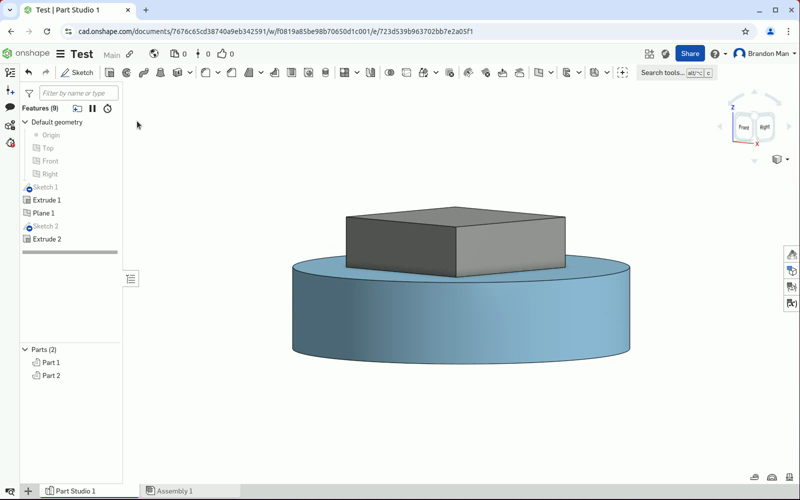
key(left, 3)
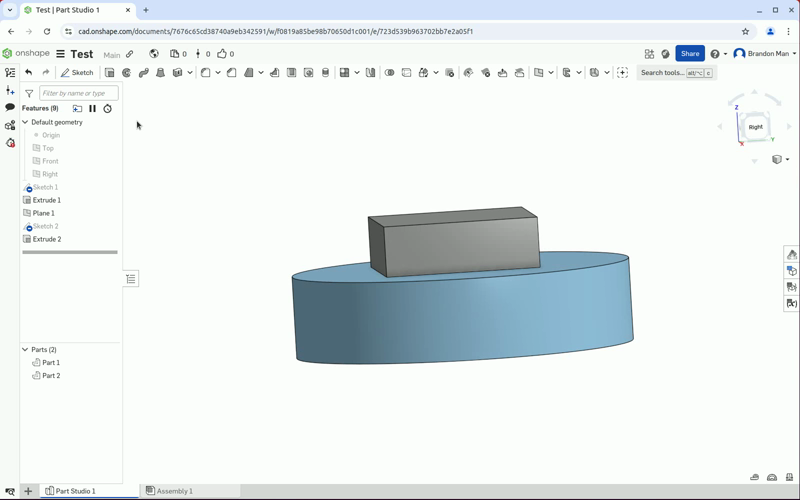
key(right, 3)
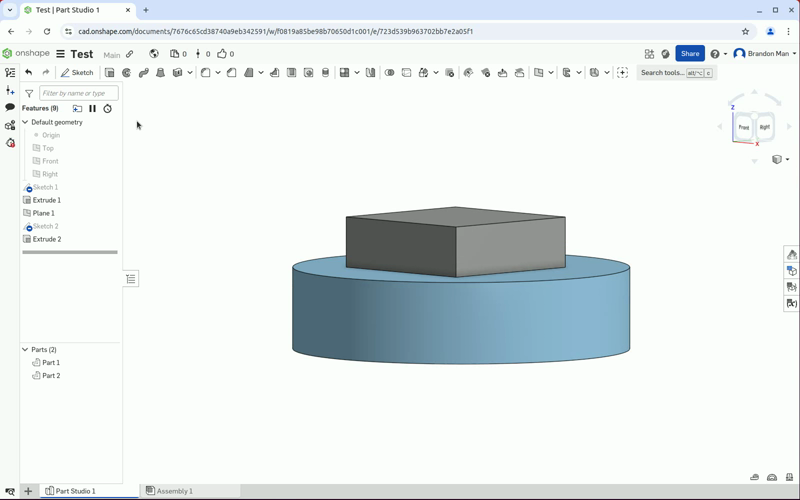
key(down, 3)
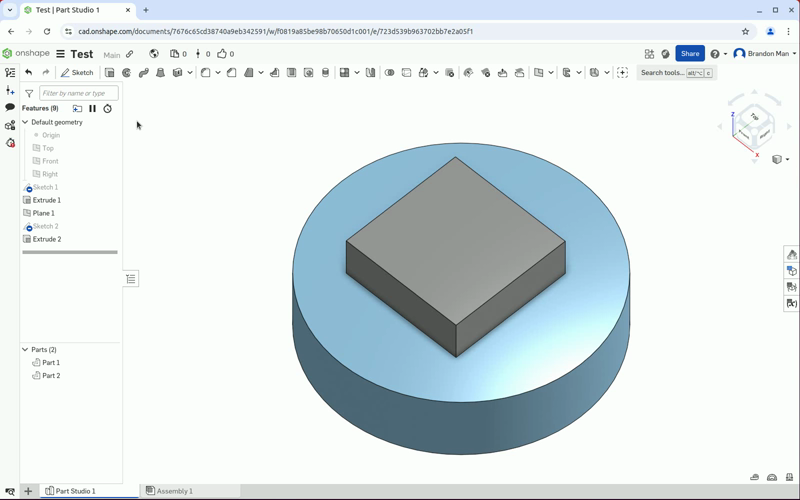
mouse_move(73, 189)
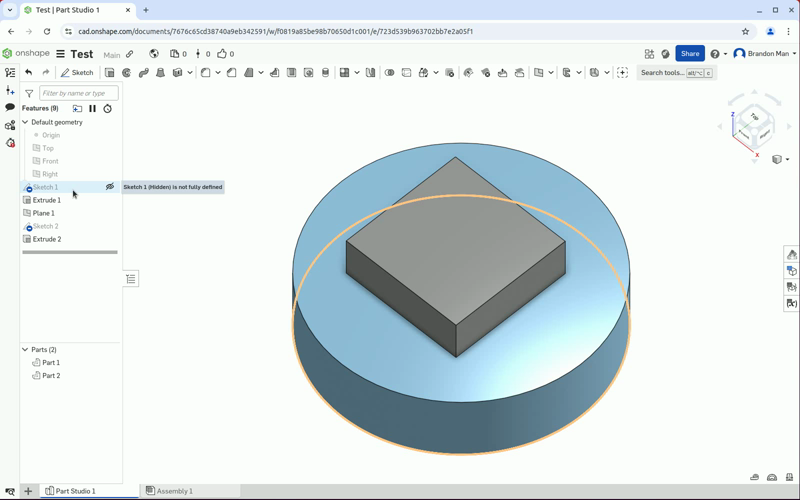
click(73, 189)